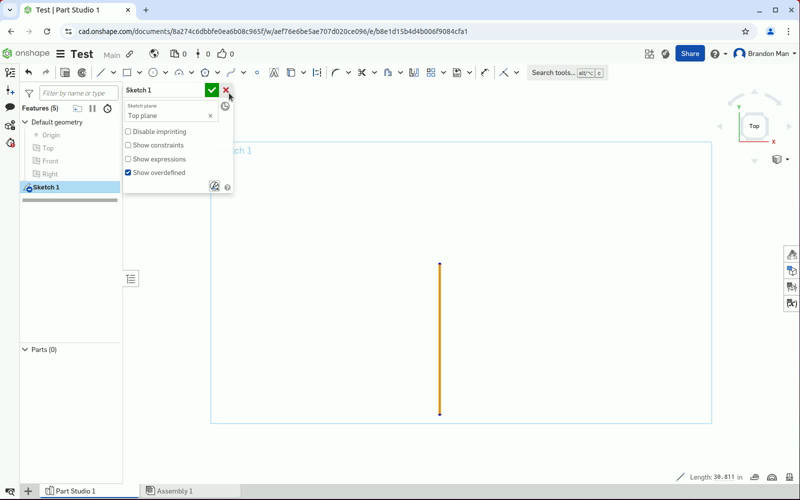
key(shift+h)
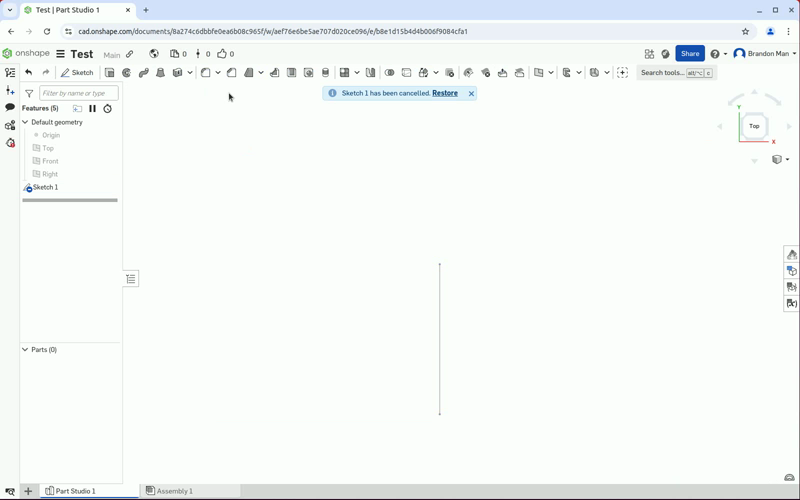
key(shift+s)
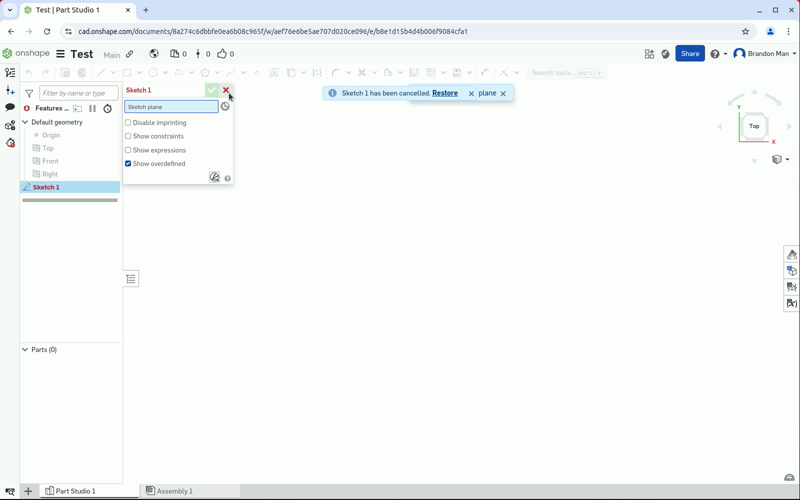
mouse_move(73, 150)
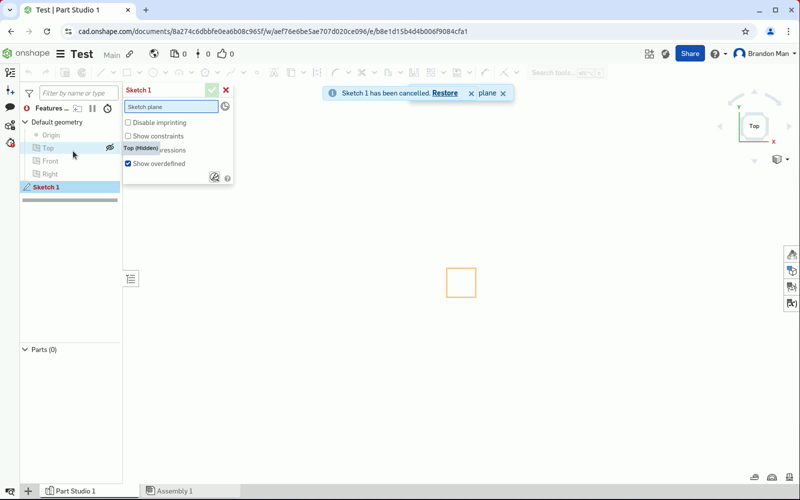
click(73, 150)
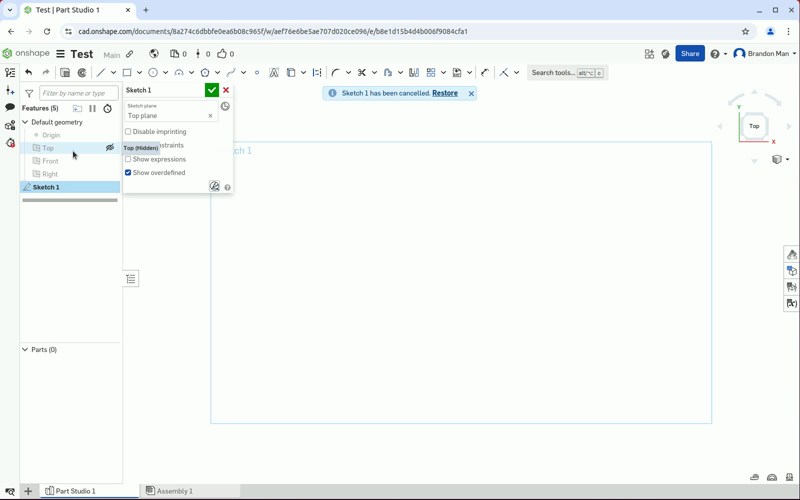
mouse_move(73, 352)
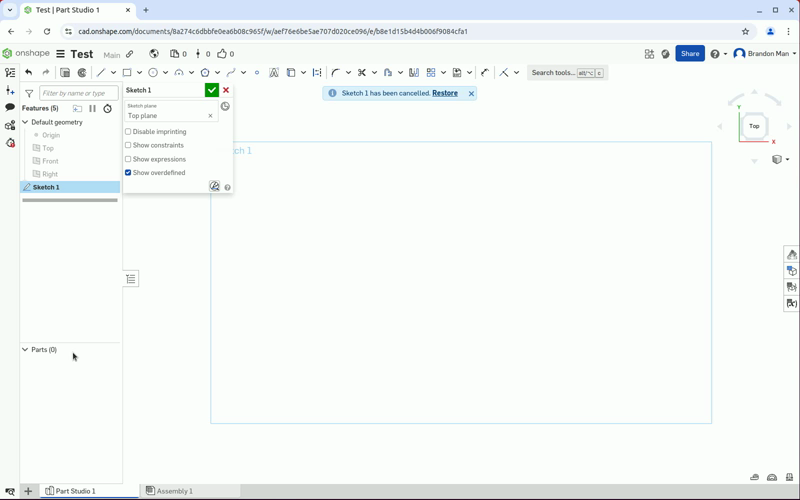
key(y)
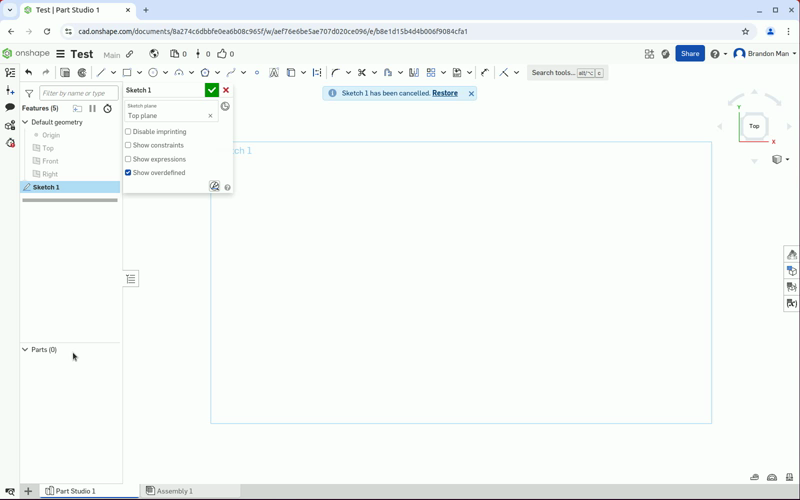
key(c)
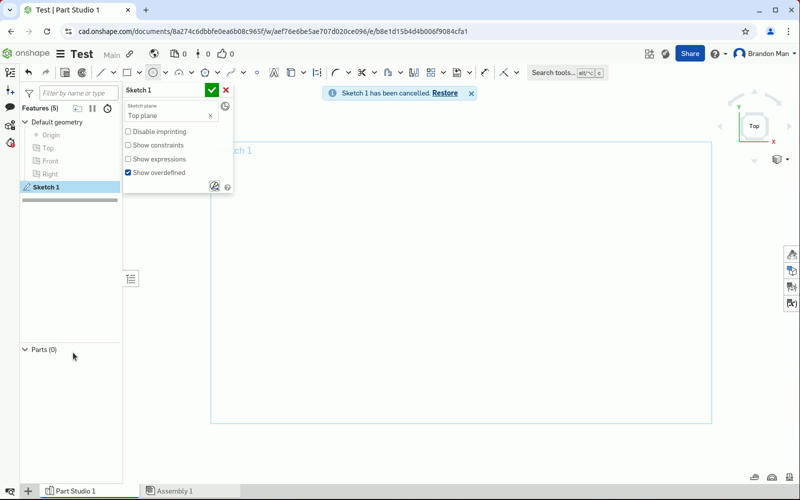
key_down(shift)
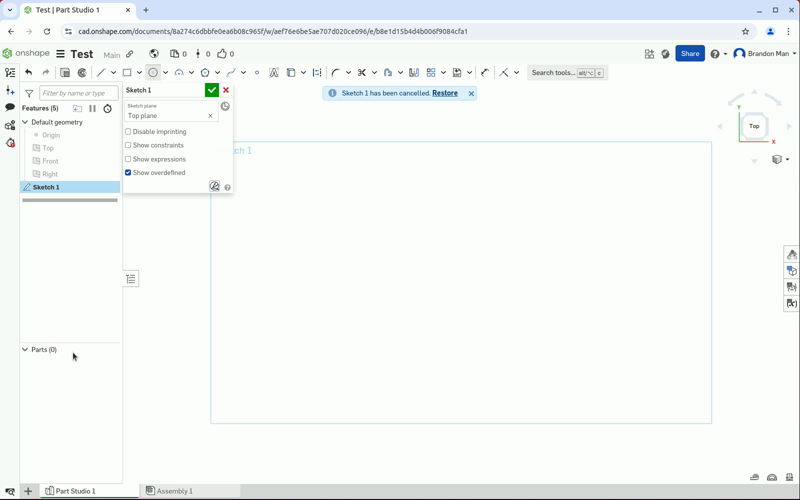
mouse_move(461, 282)
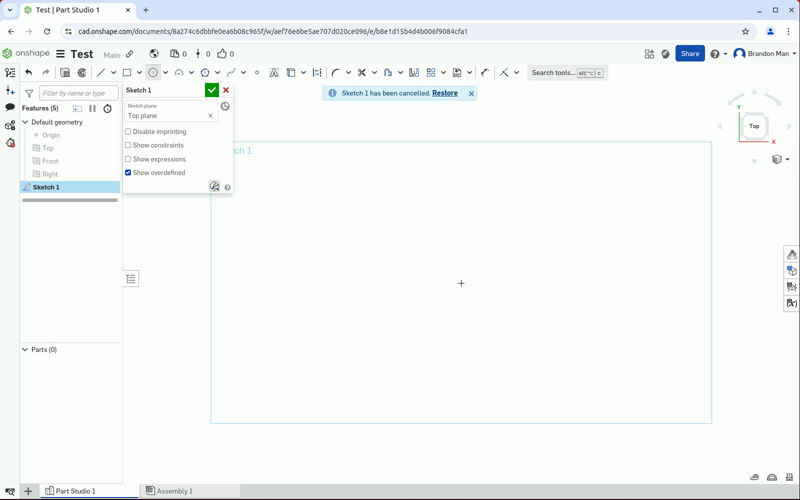
click(461, 282)
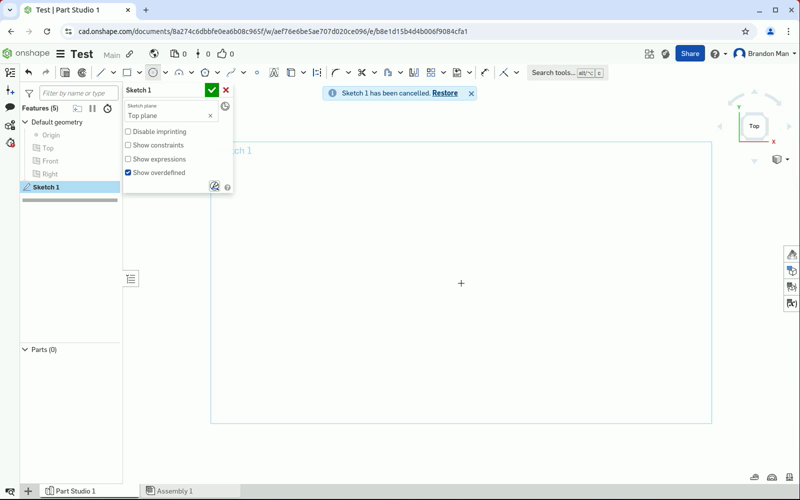
key_up(shift)
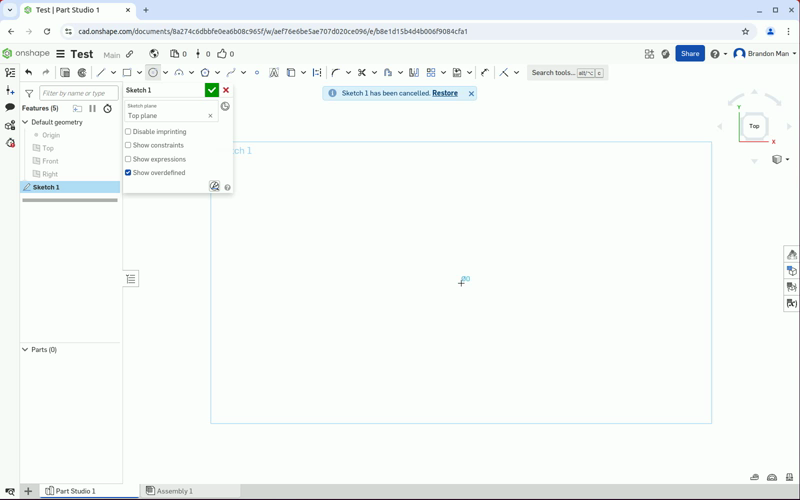
mouse_move(574, 282)
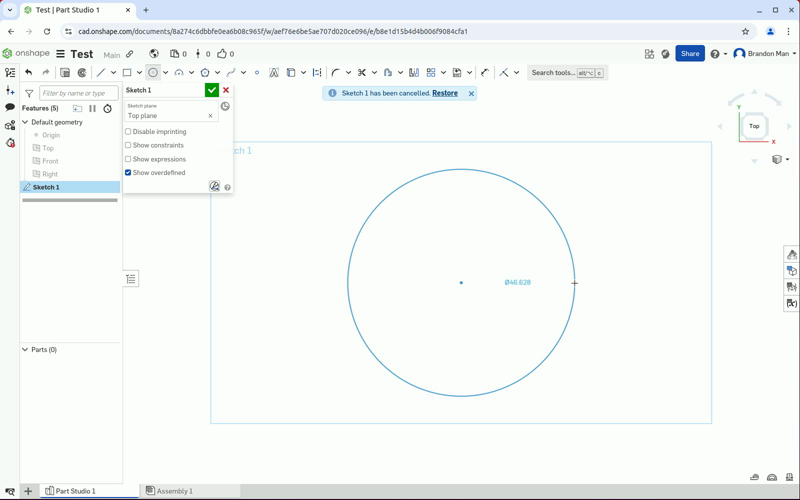
click(574, 282)
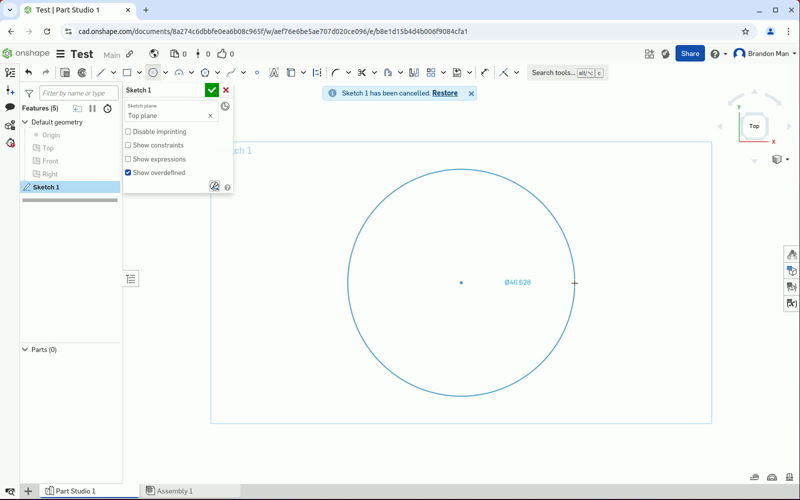
key(esc)
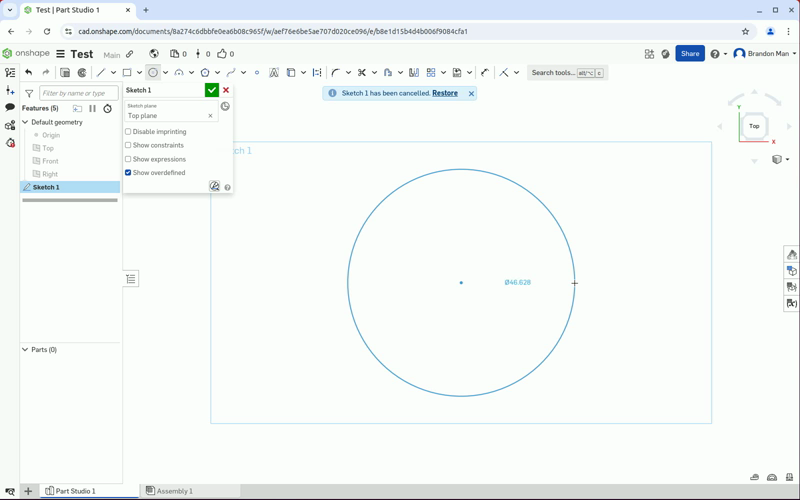
key(c)
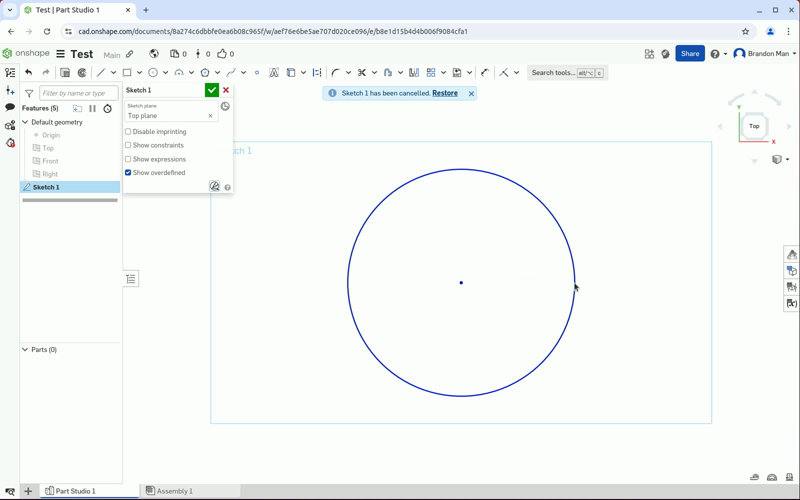
key_down(shift)
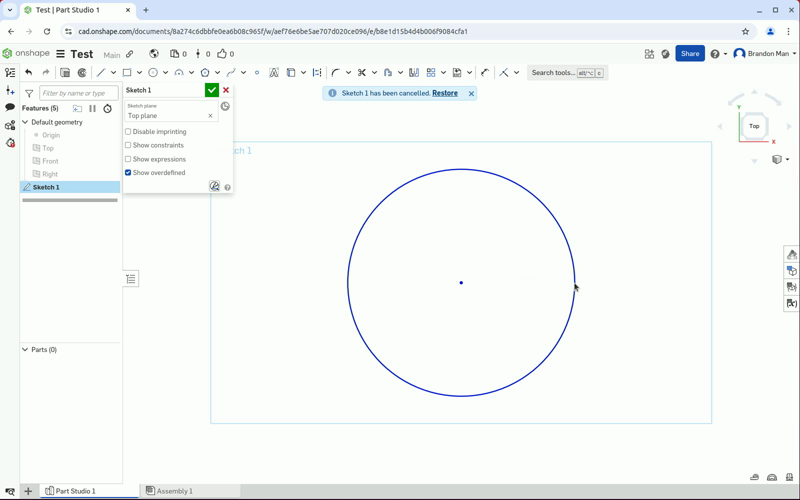
mouse_move(461, 282)
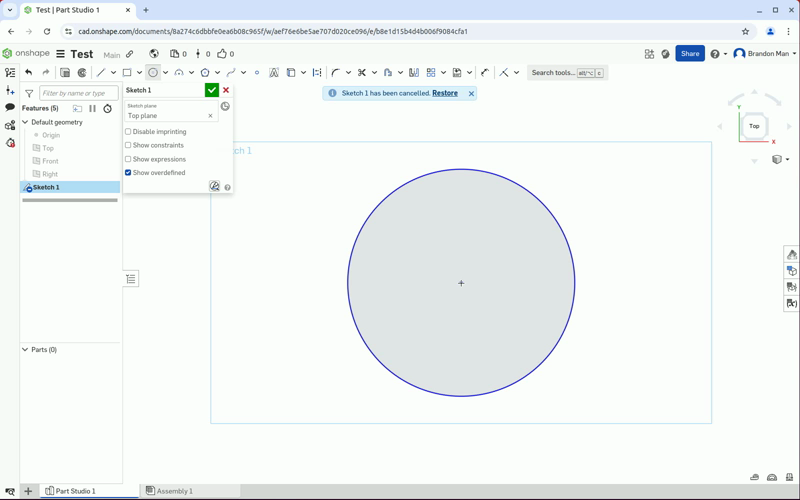
click(461, 282)
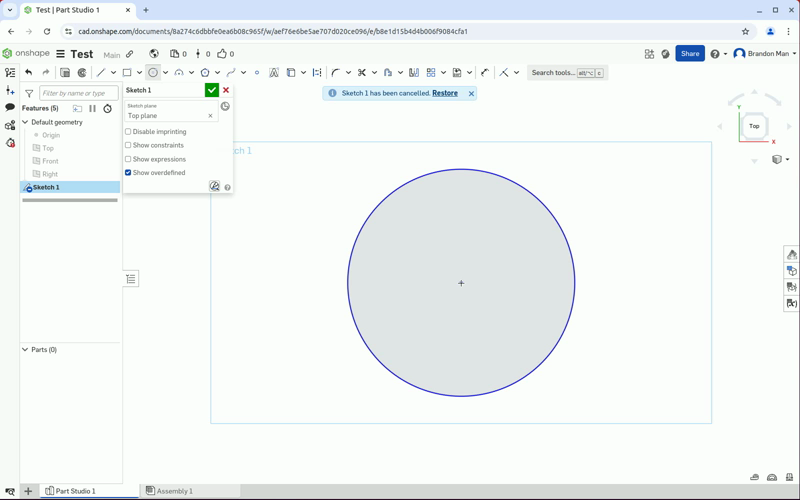
key_up(shift)
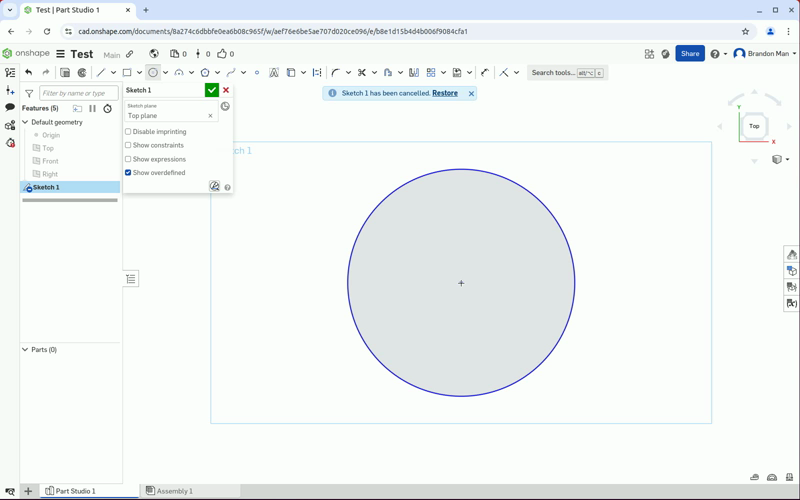
mouse_move(550, 282)
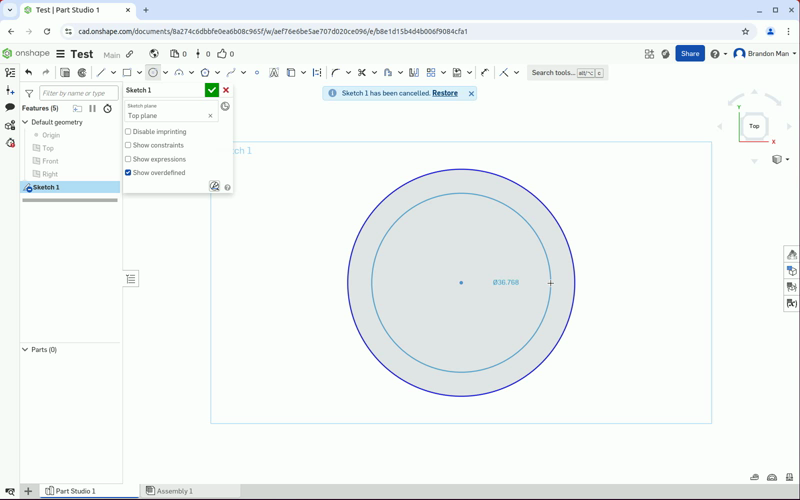
click(550, 282)
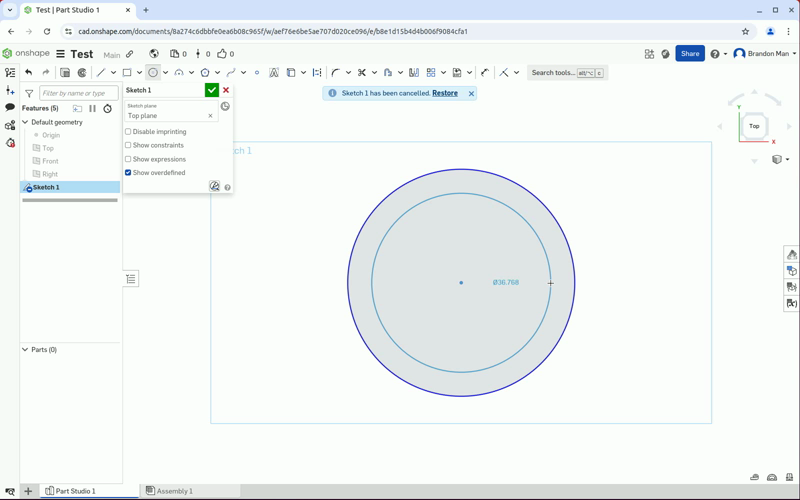
key(esc)
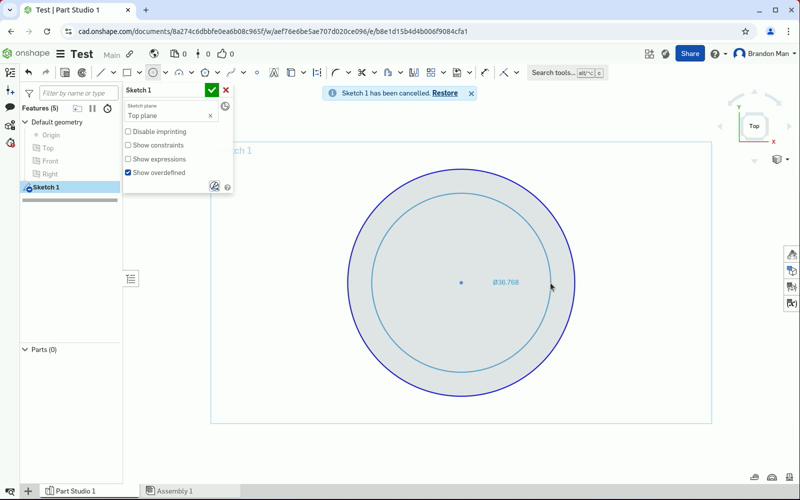
mouse_move(444, 381)
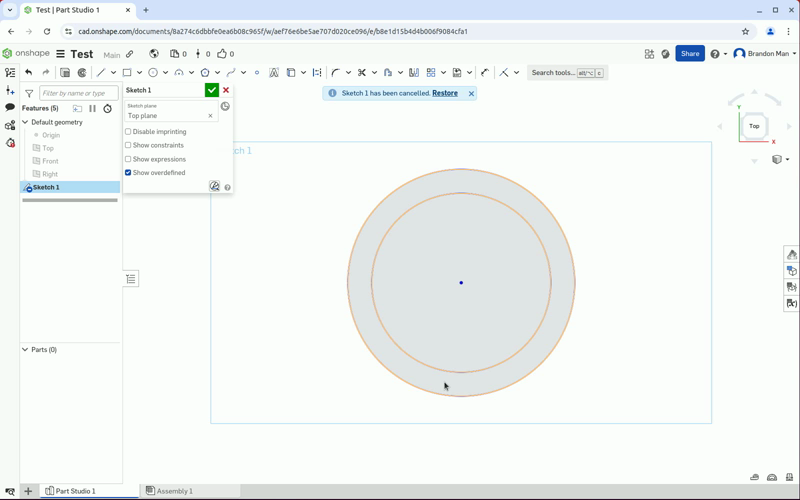
click(444, 381)
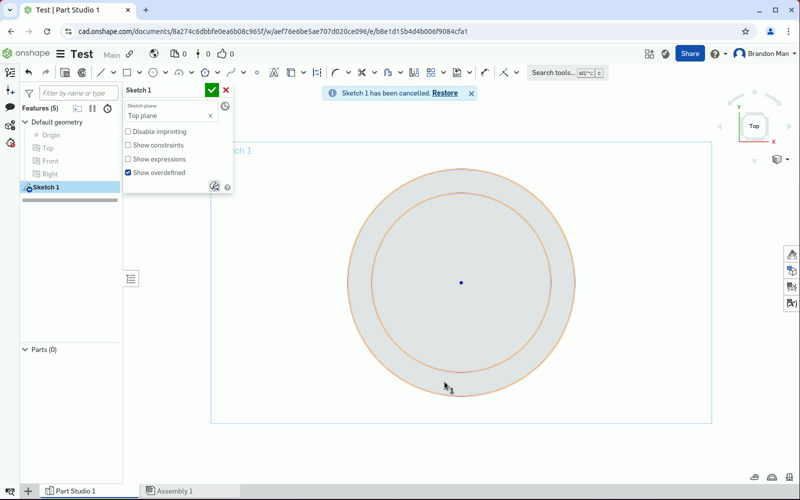
mouse_move(73, 352)
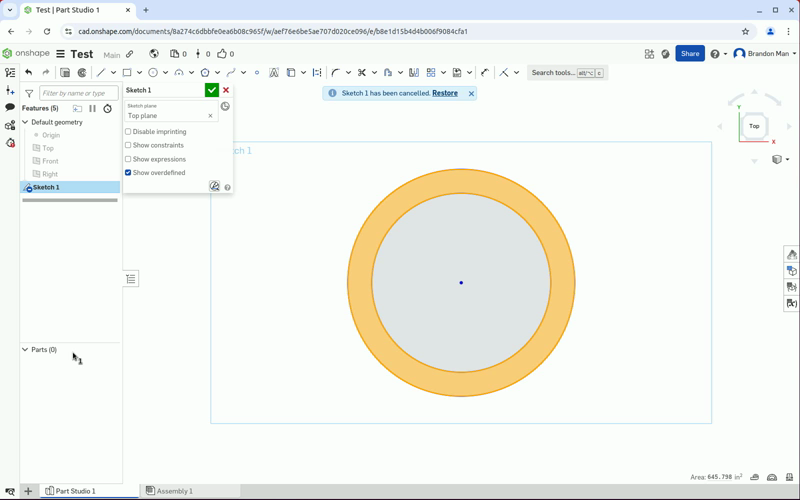
key(shift+y)
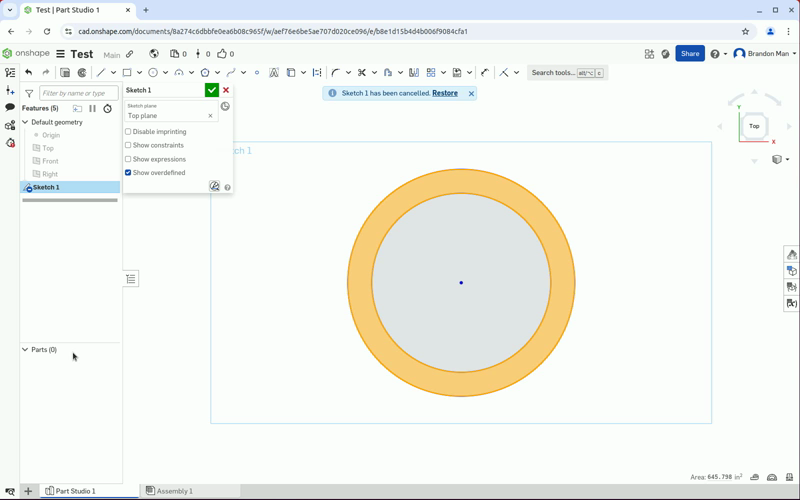
key(shift+e)
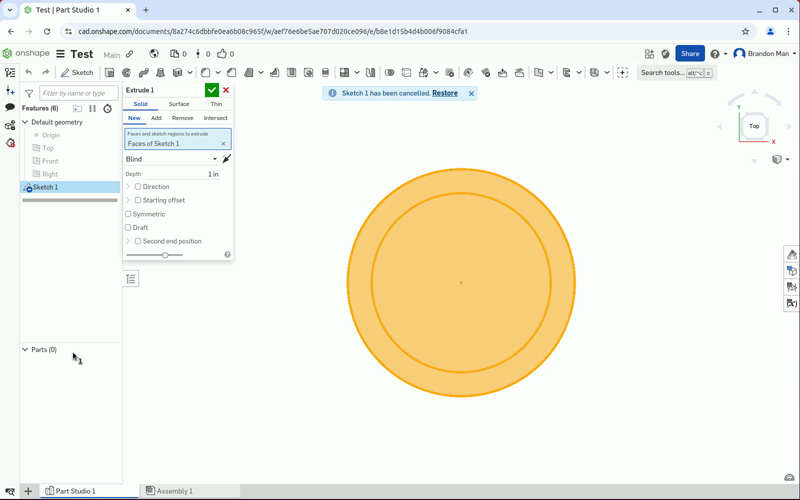
mouse_move(143, 106)
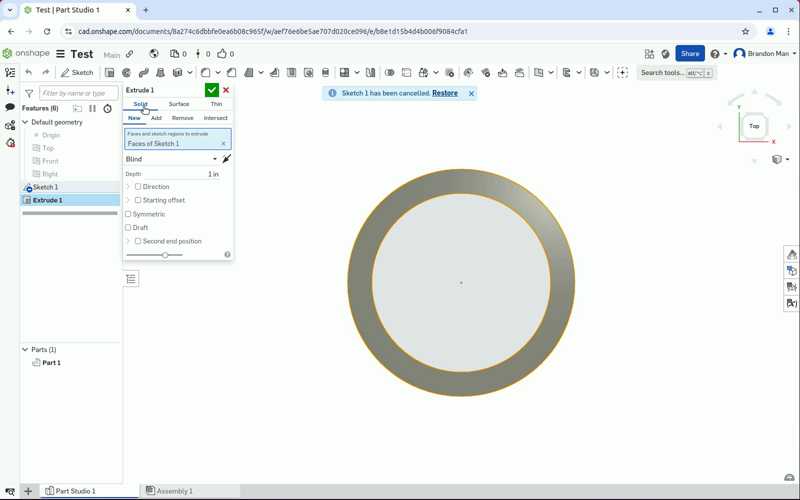
click(143, 106)
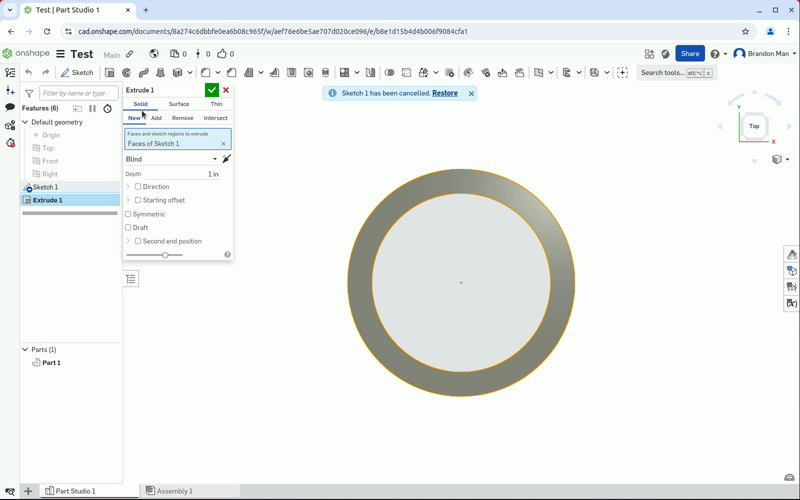
mouse_move(137, 120)
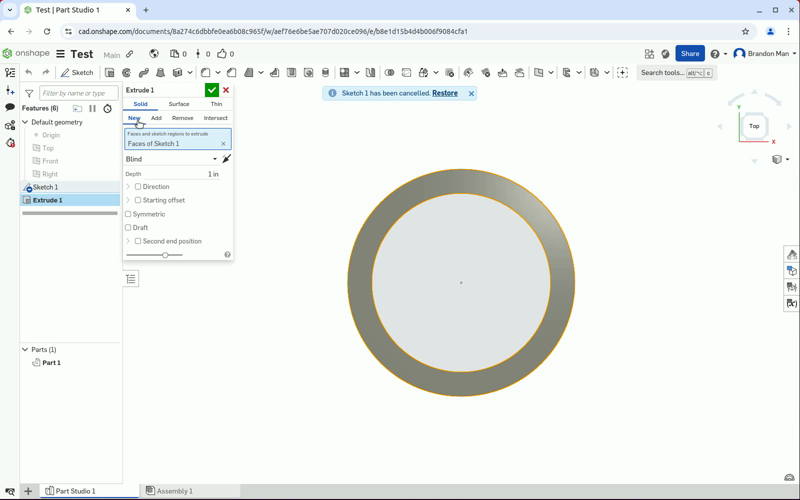
click(137, 120)
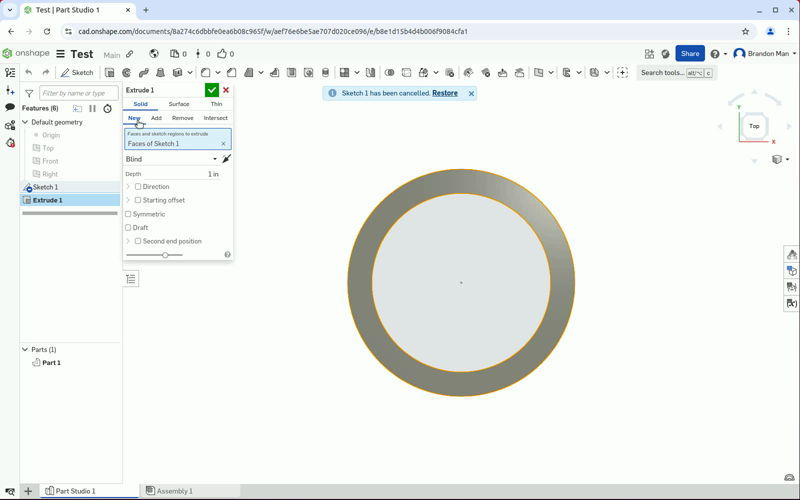
key(tab, 4)
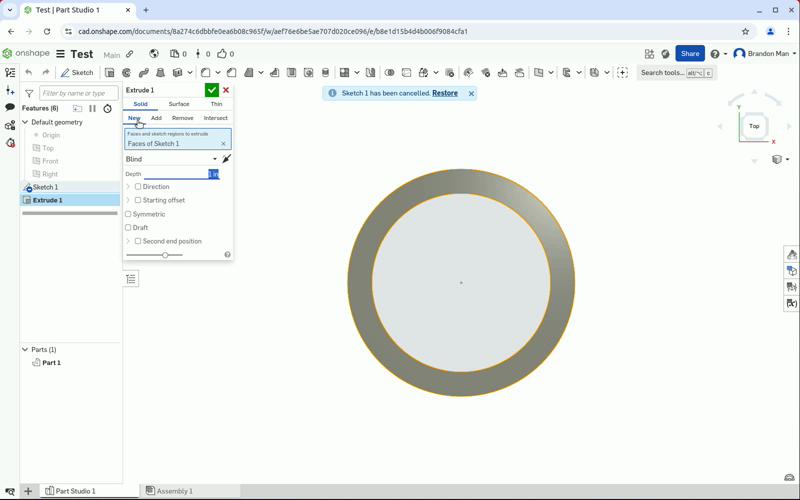
text(8.906)
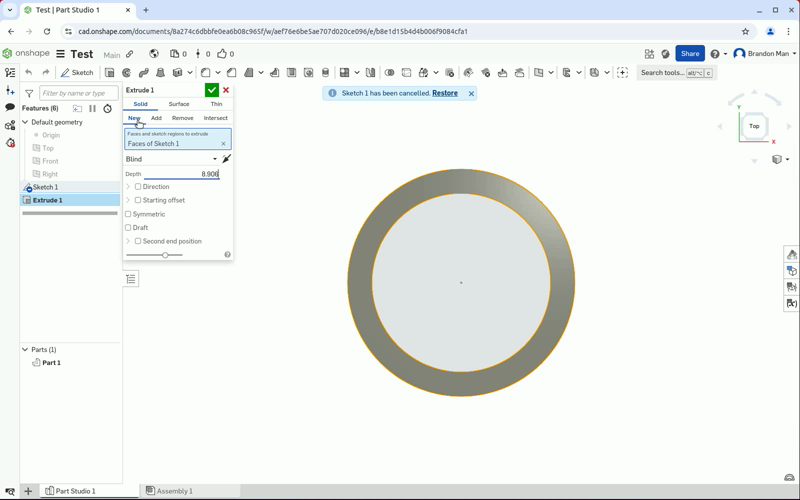
key(enter)
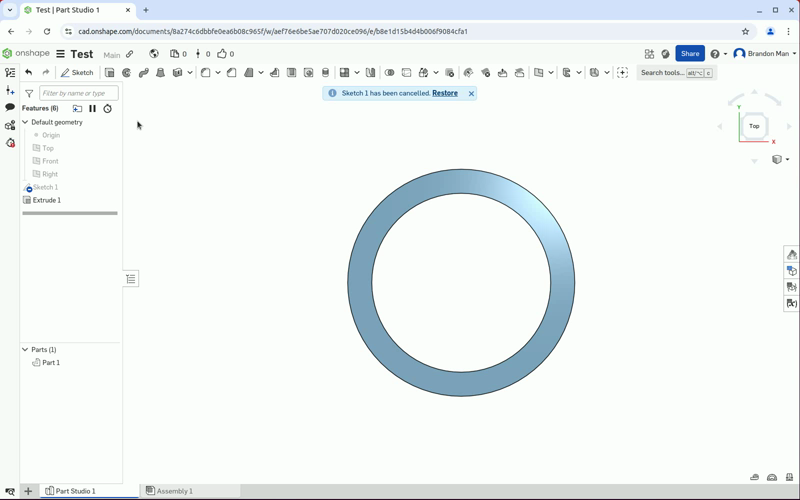
key(shift+h)
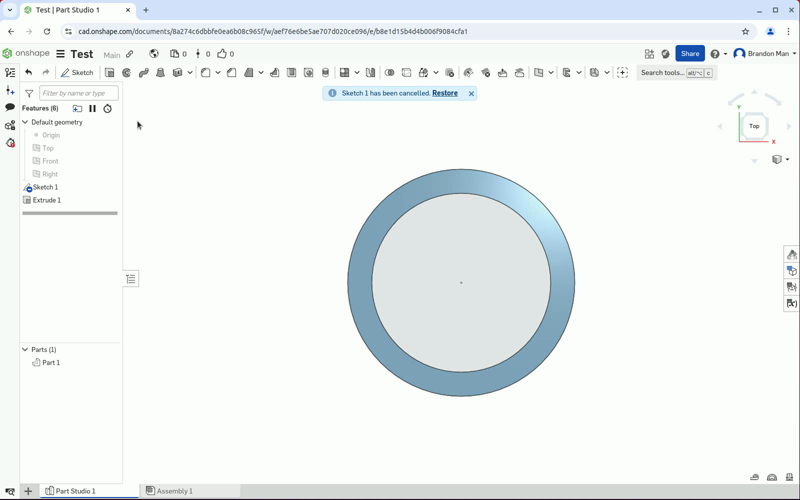
key(shift+h)
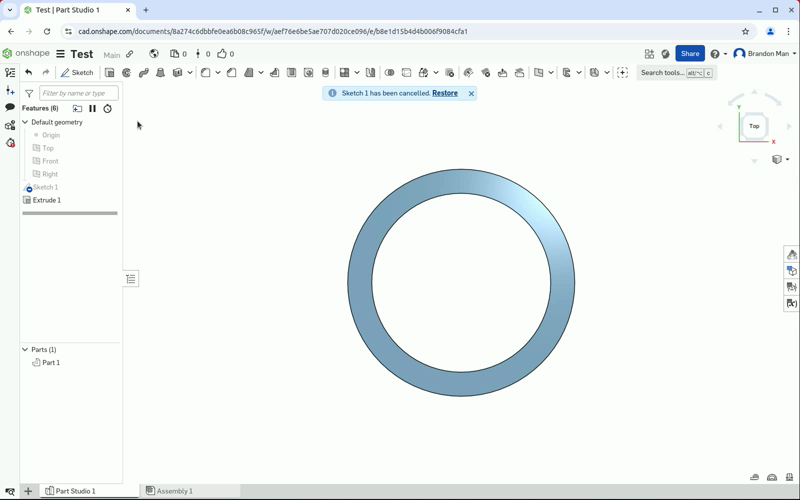
mouse_move(73, 189)
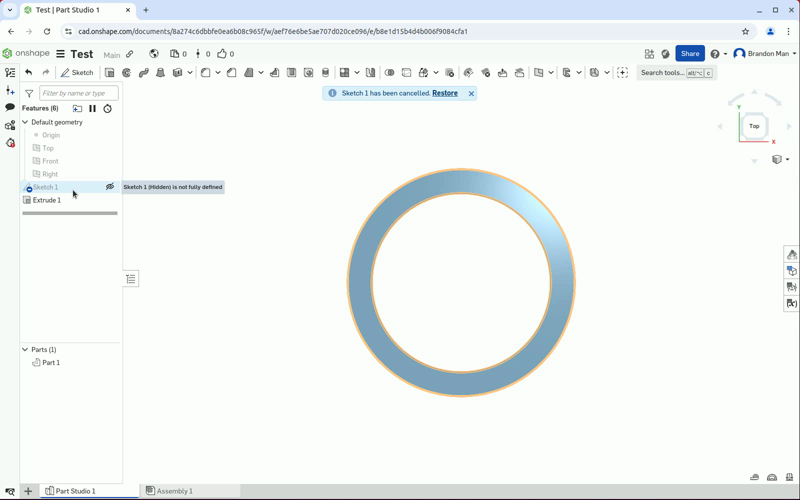
click(73, 189)
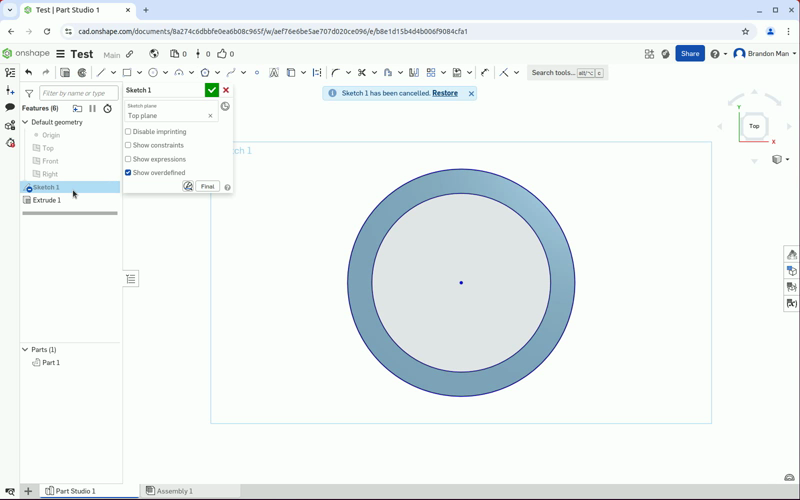
mouse_move(229, 92)
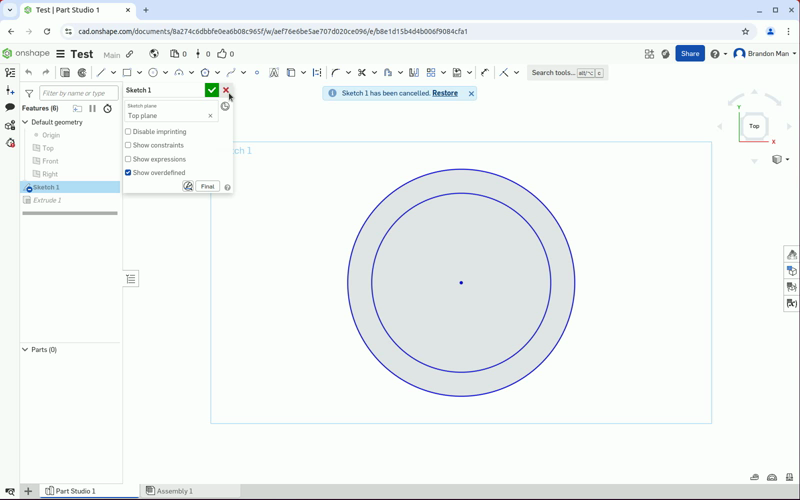
click(229, 92)
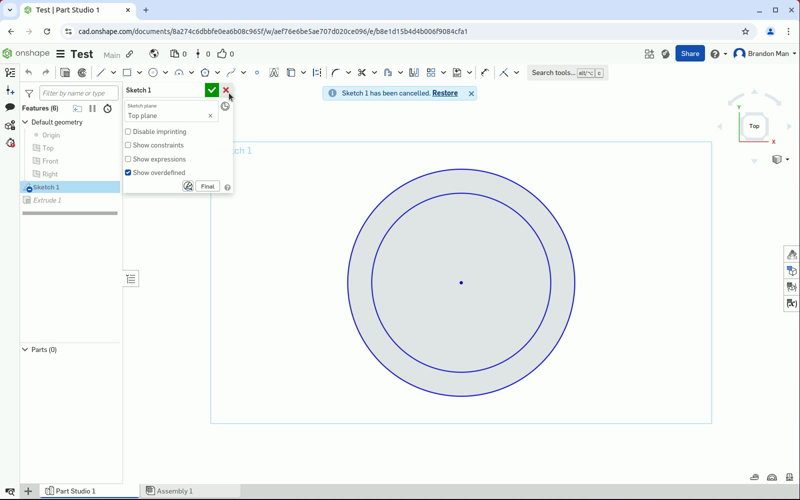
key(shift+s)
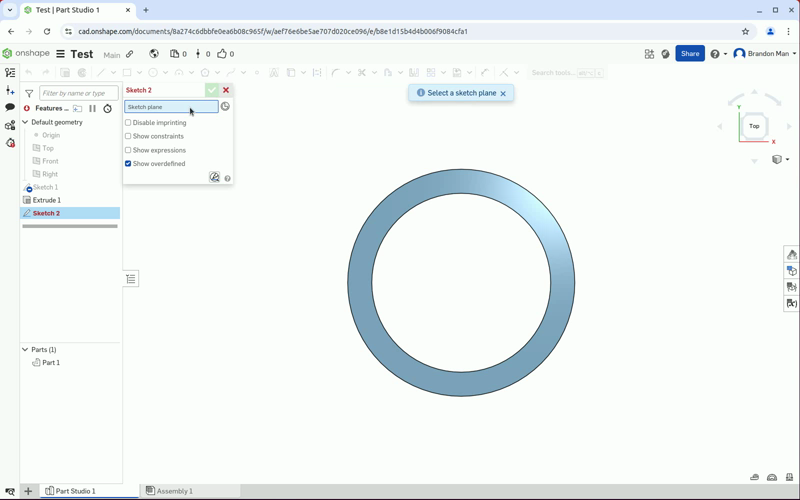
mouse_move(73, 150)
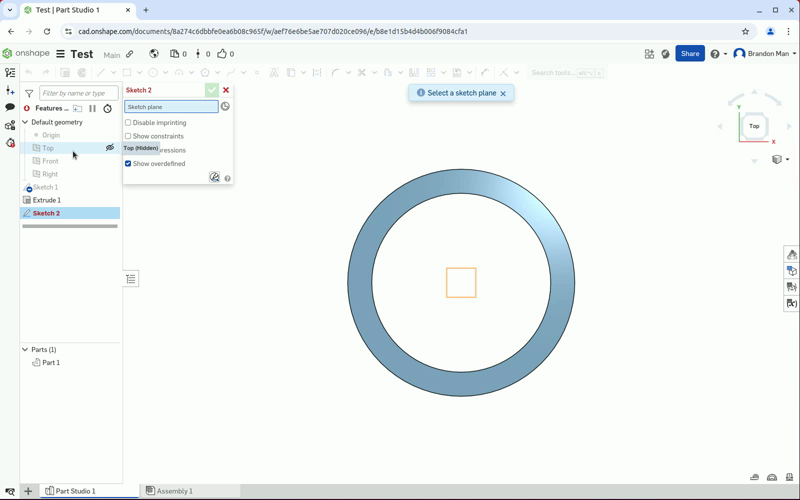
click(73, 150)
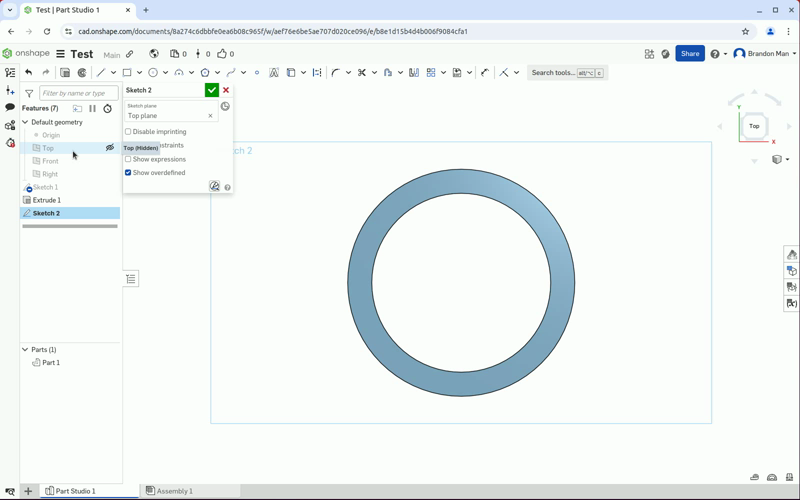
mouse_move(73, 352)
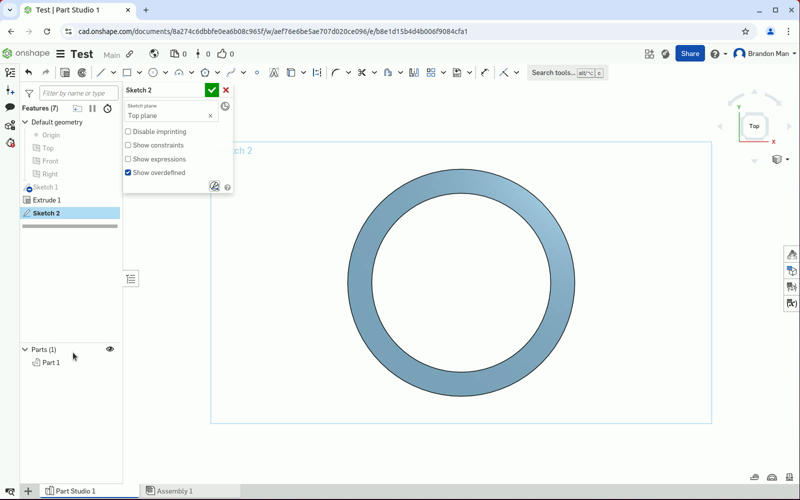
key(y)
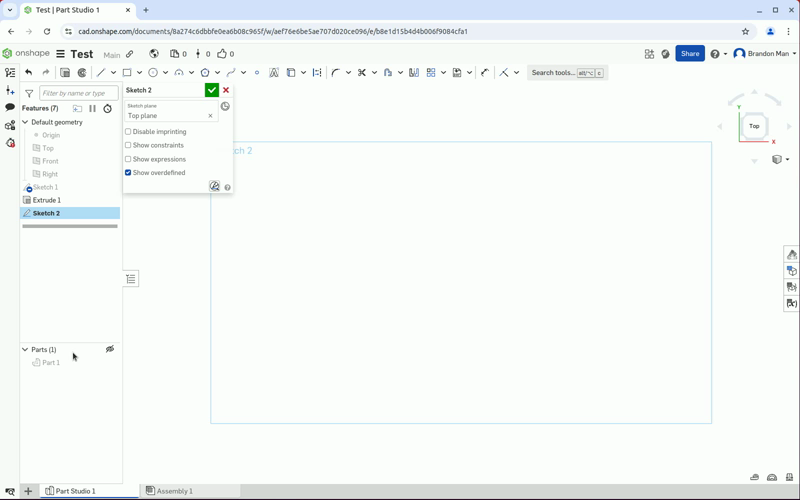
key(c)
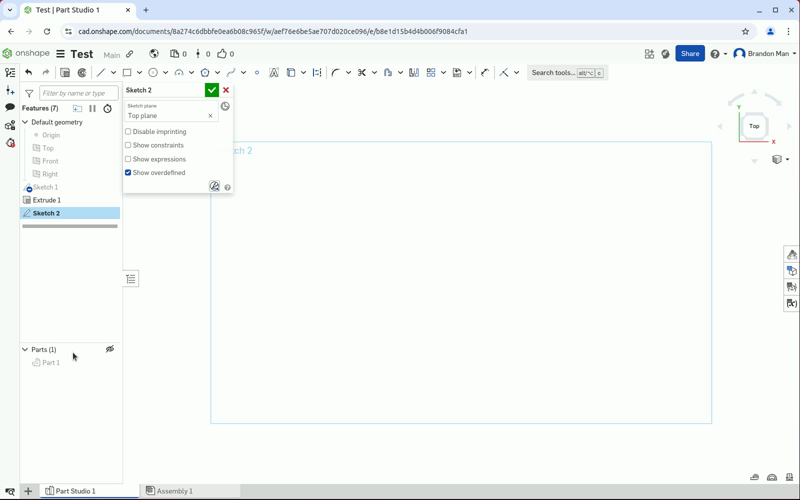
key_down(shift)
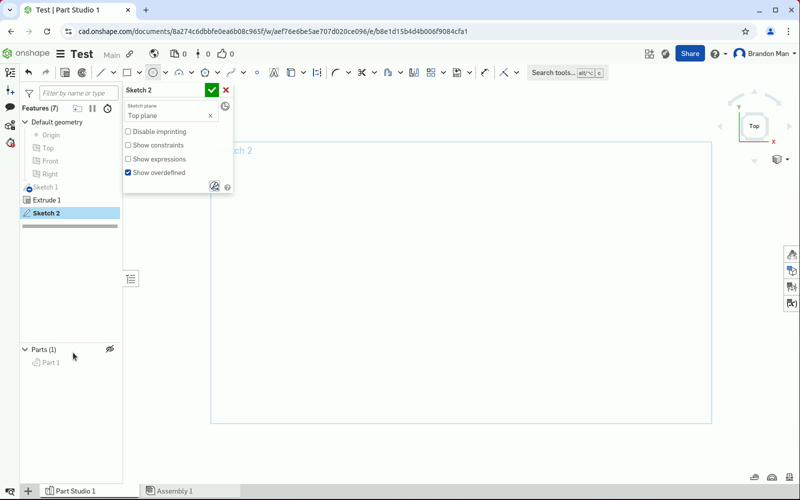
mouse_move(461, 282)
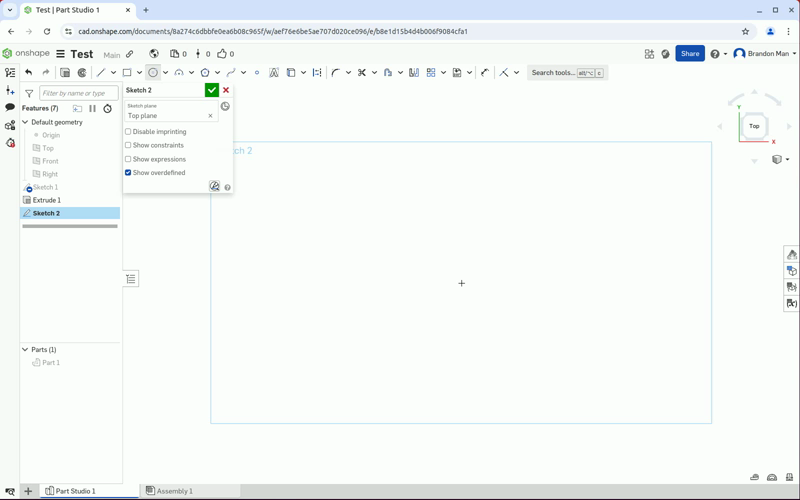
click(461, 282)
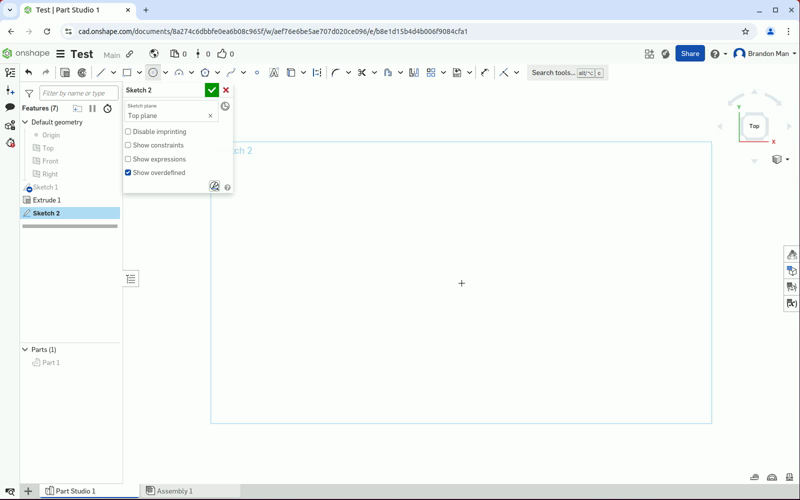
key_up(shift)
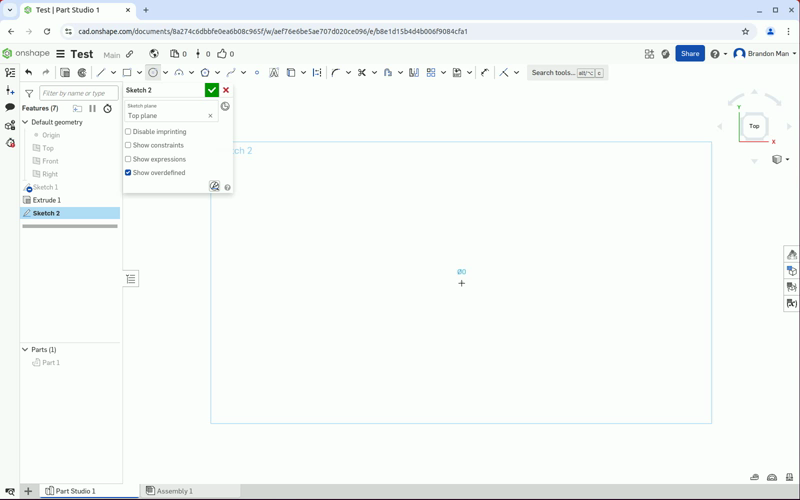
mouse_move(553, 282)
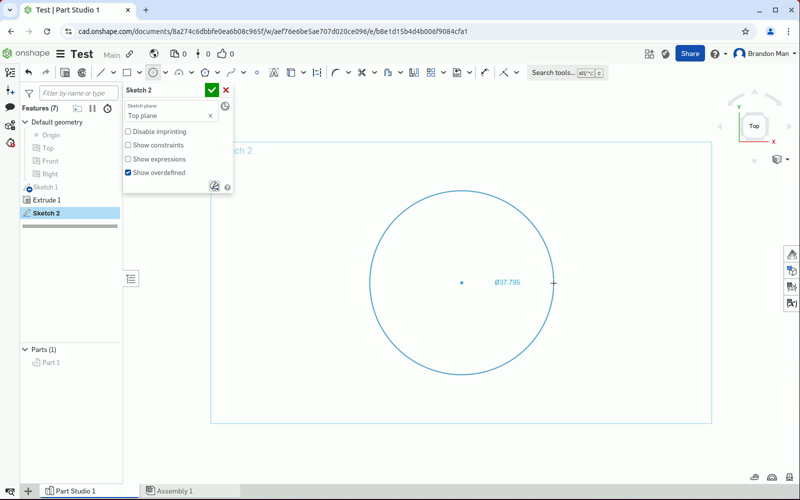
click(553, 282)
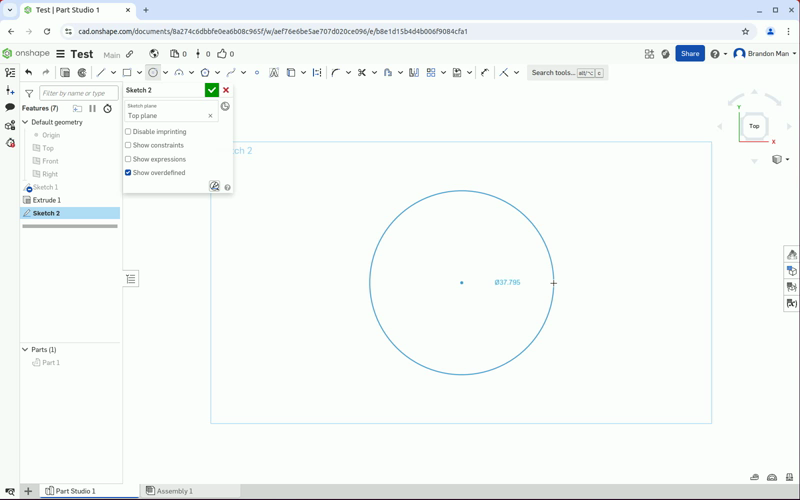
key(esc)
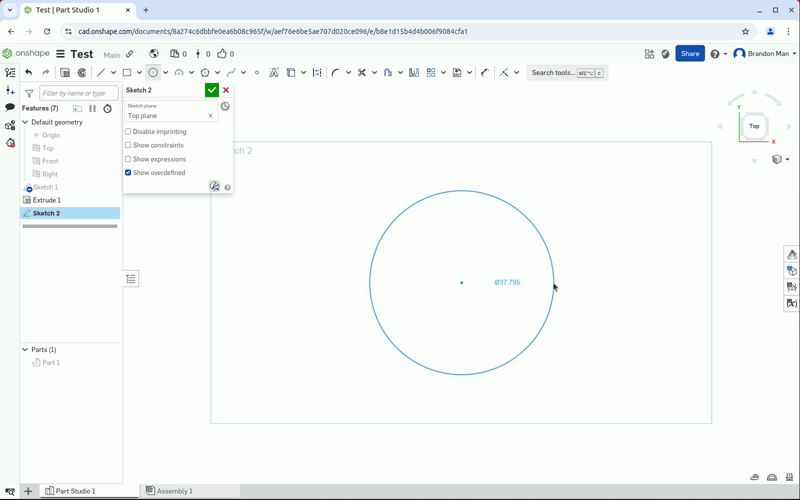
mouse_move(430, 332)
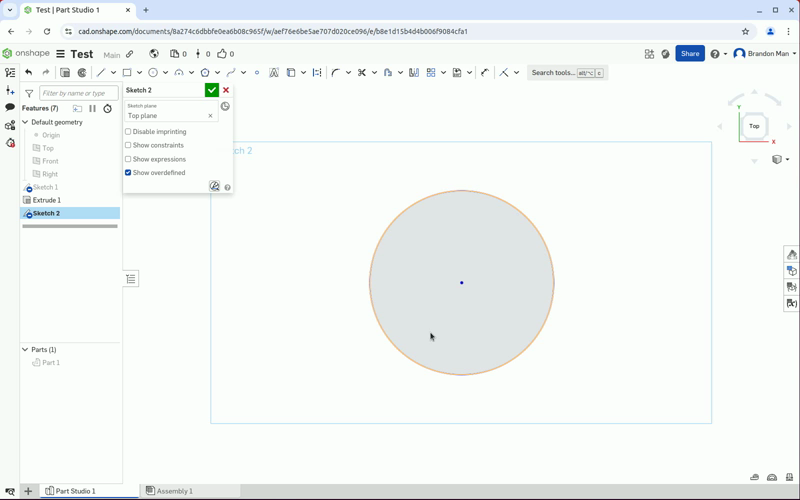
click(430, 332)
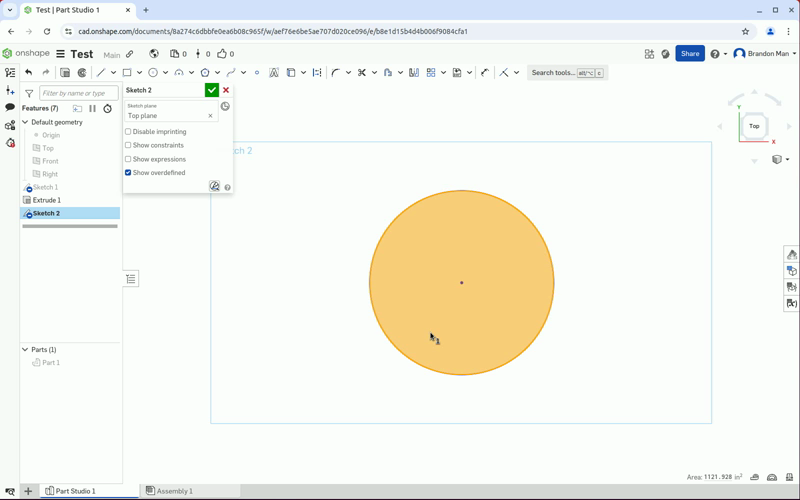
mouse_move(73, 352)
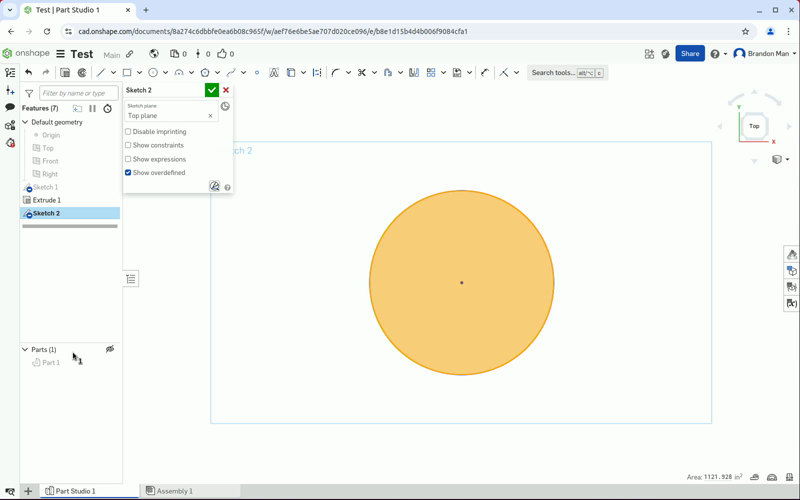
key(shift+y)
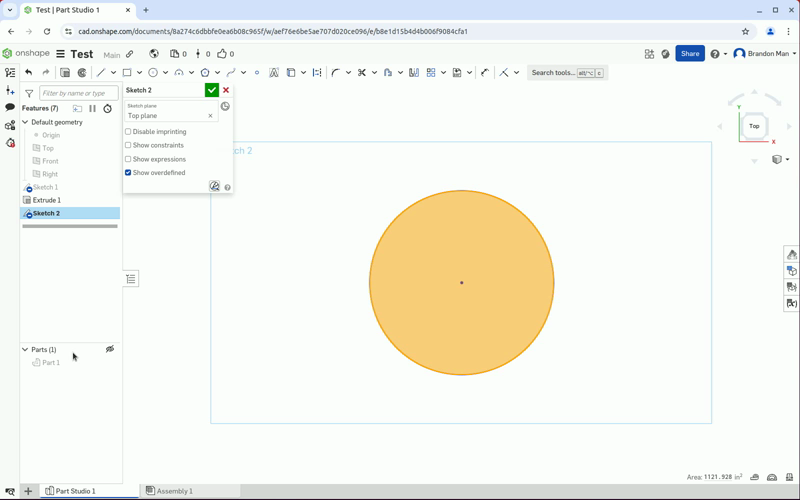
key(shift+e)
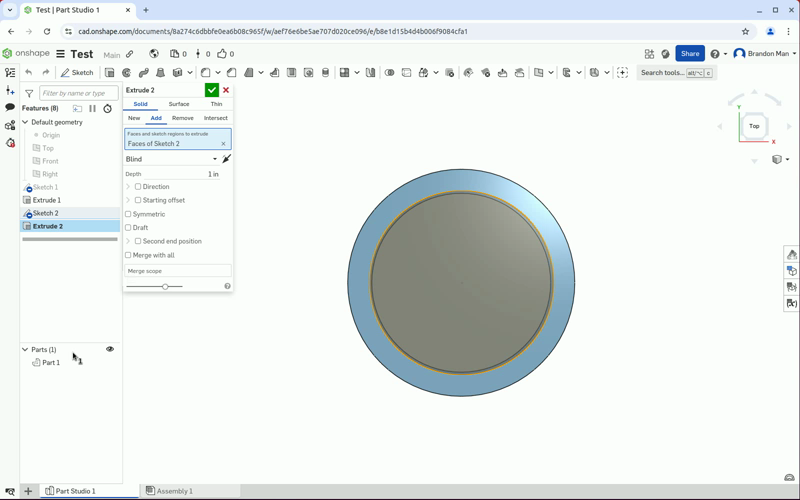
mouse_move(143, 106)
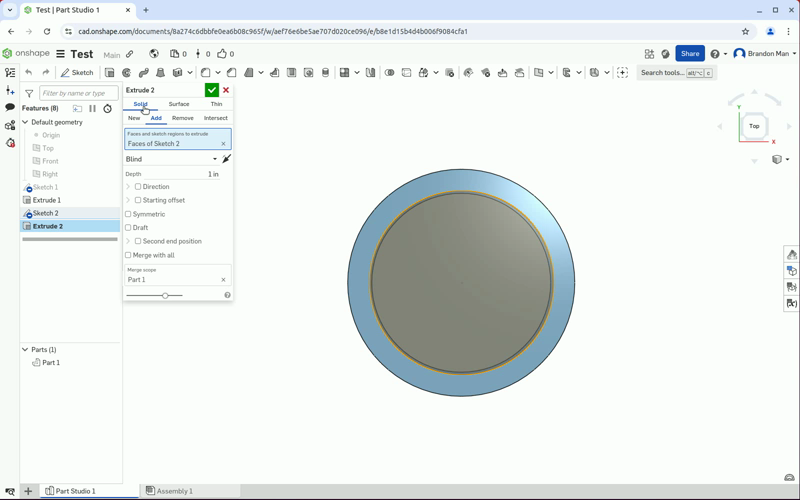
click(143, 106)
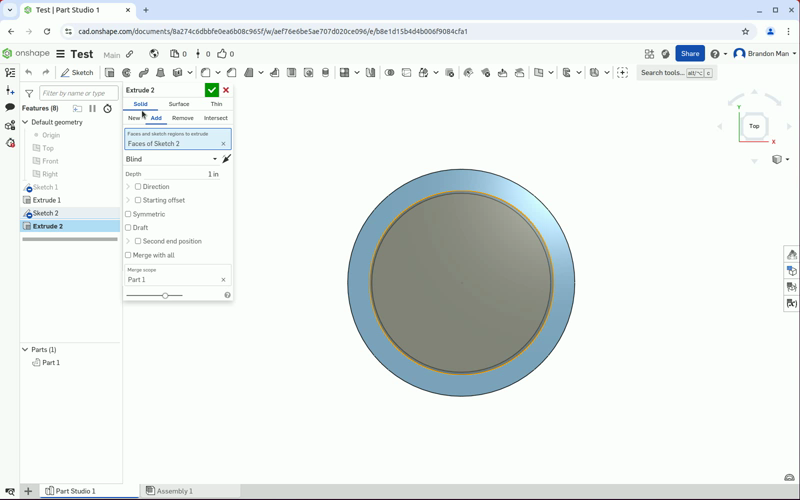
mouse_move(137, 120)
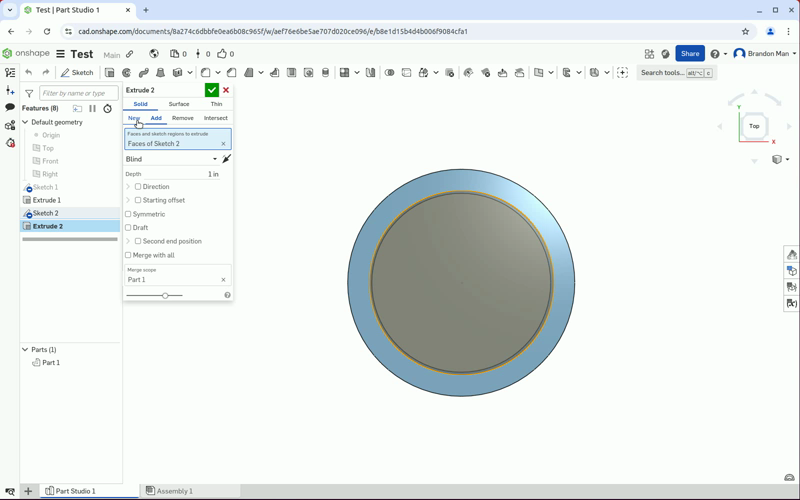
click(137, 120)
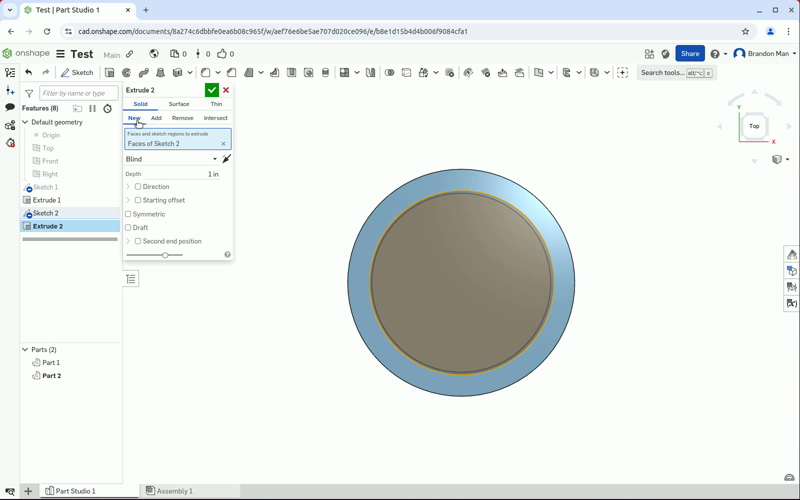
key(tab, 4)
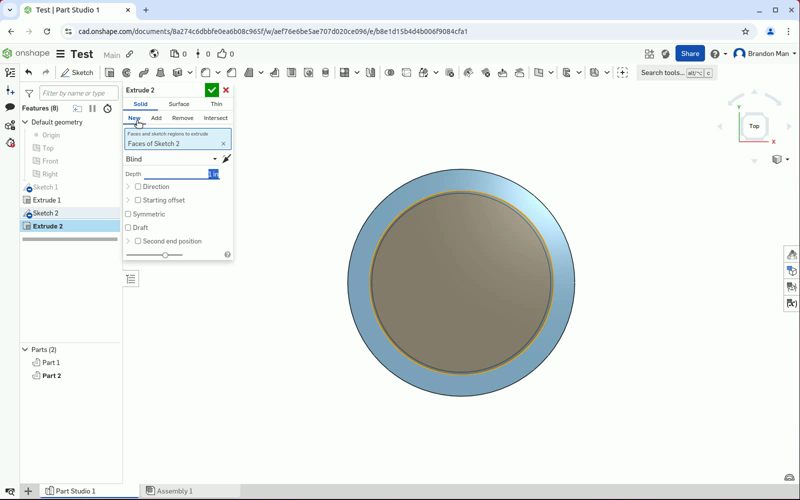
text(2.166)
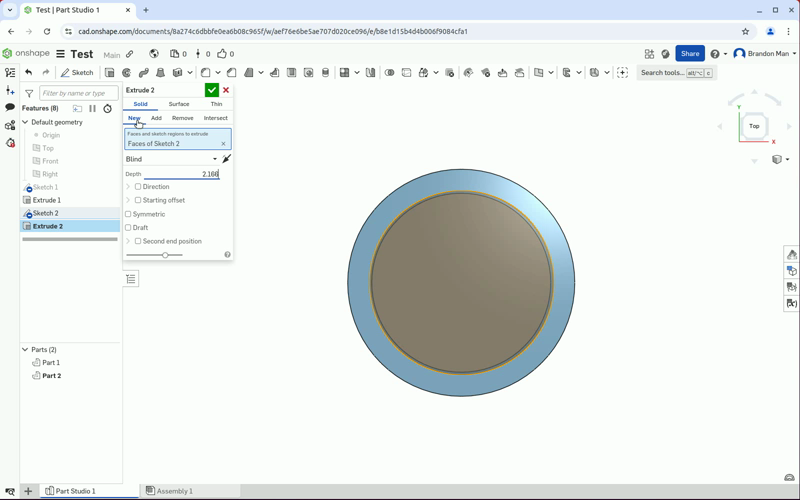
key(enter)
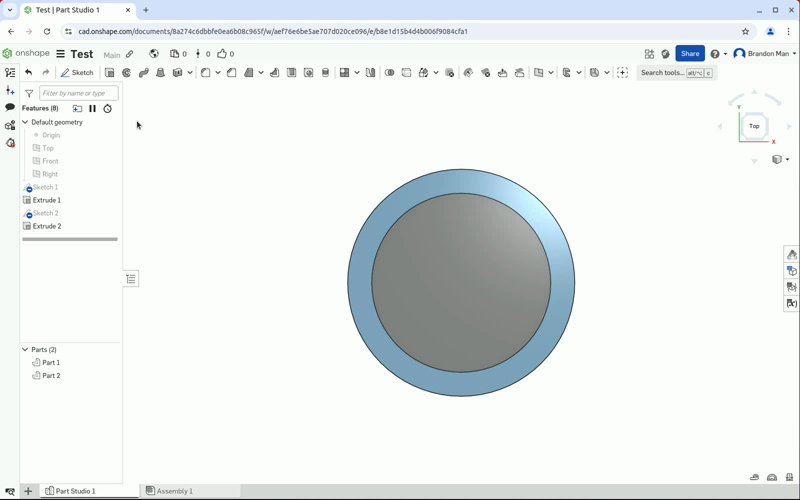
key(shift+h)
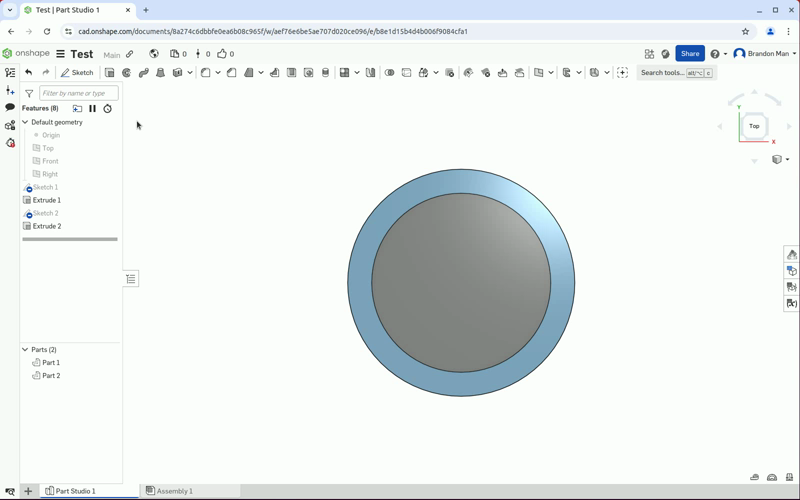
key(shift+h)
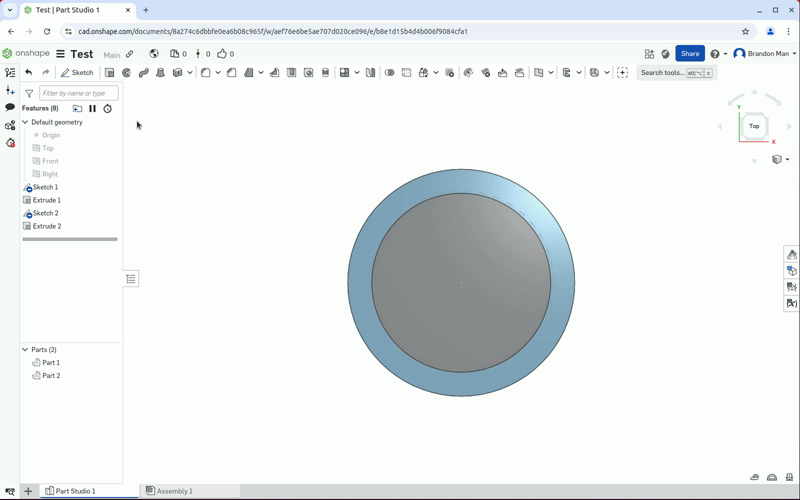
key(shift+7)
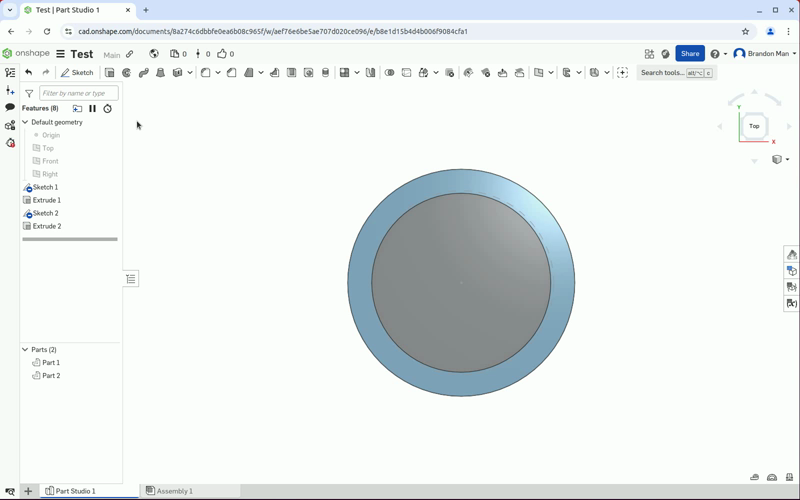
key(up, 3)
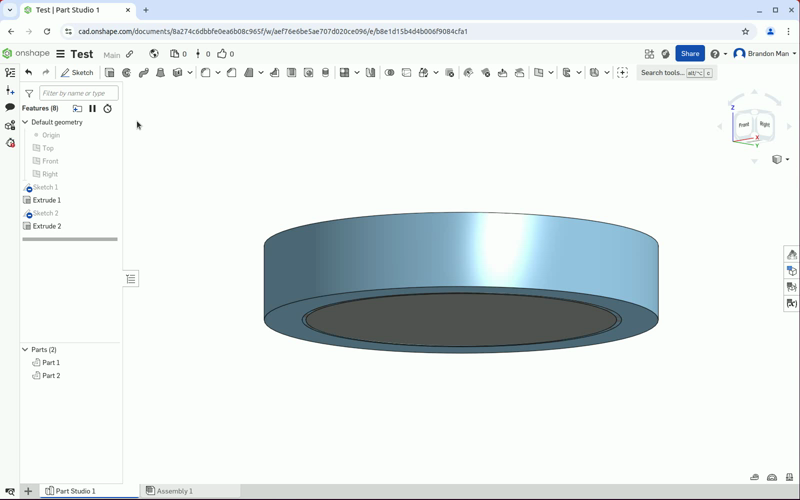
key(left, 3)
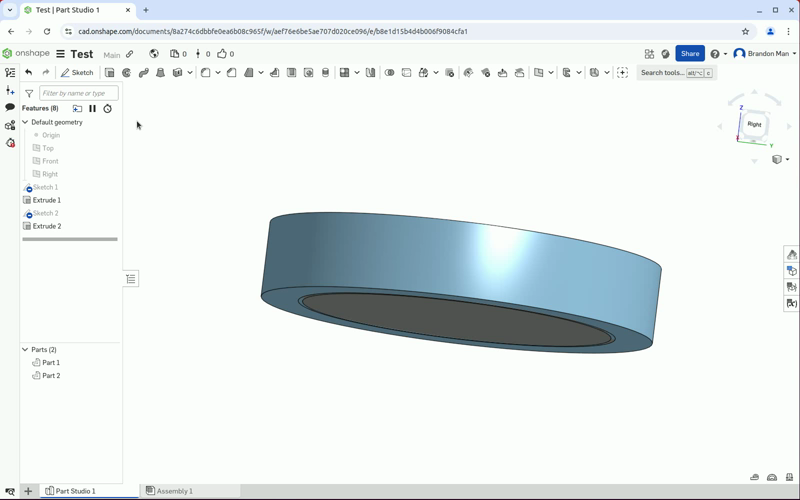
key(right, 3)
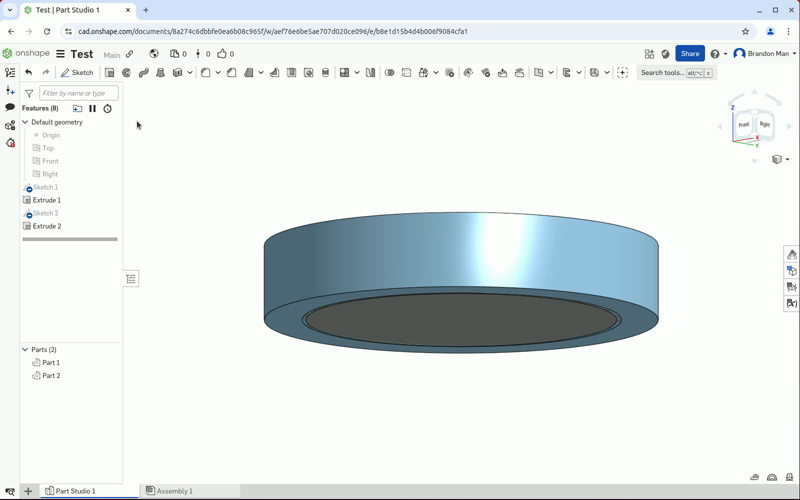
key(down, 3)
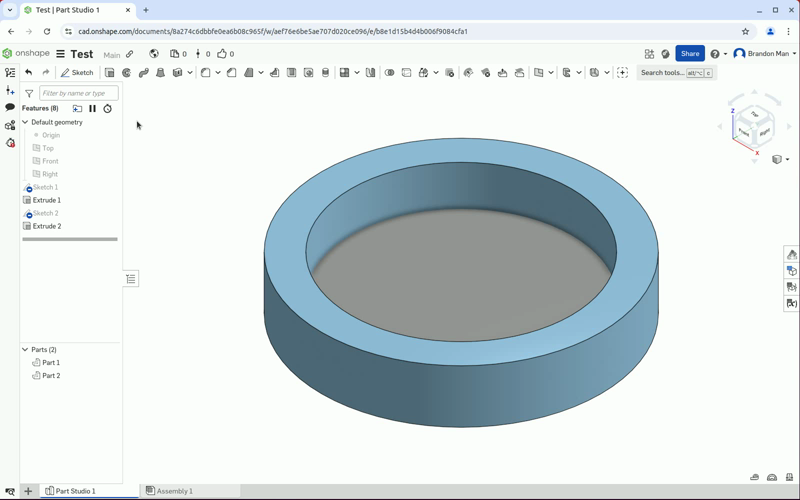
mouse_move(73, 189)
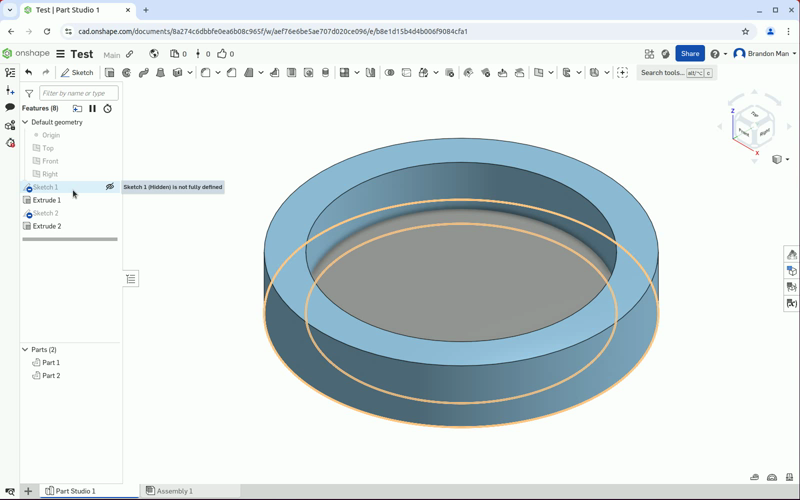
click(73, 189)